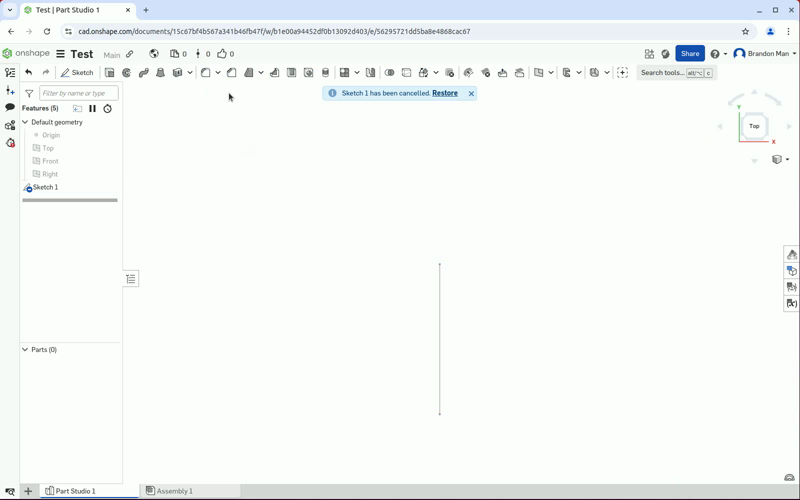
key(shift+h)
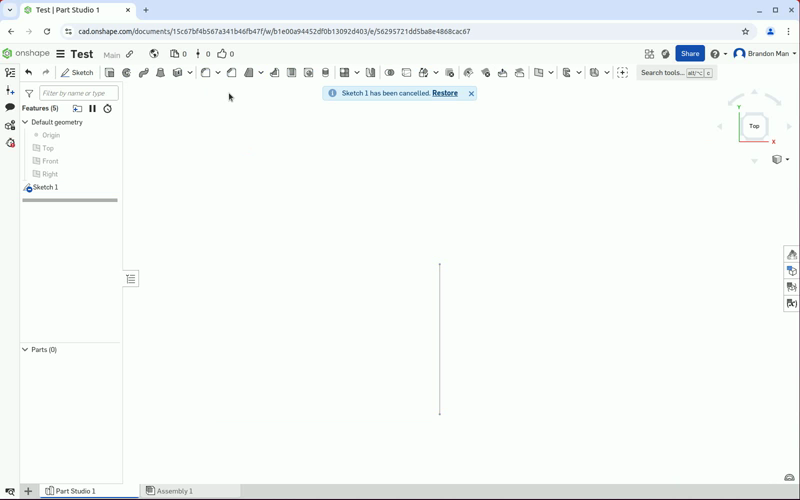
key(shift+s)
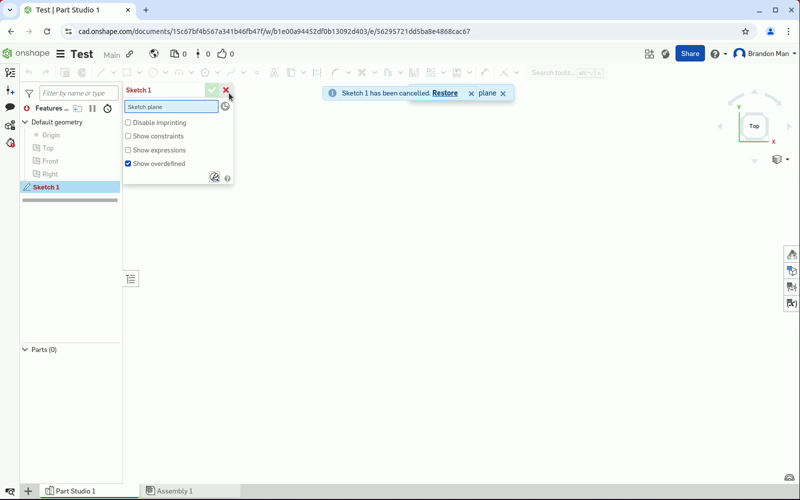
mouse_move(73, 150)
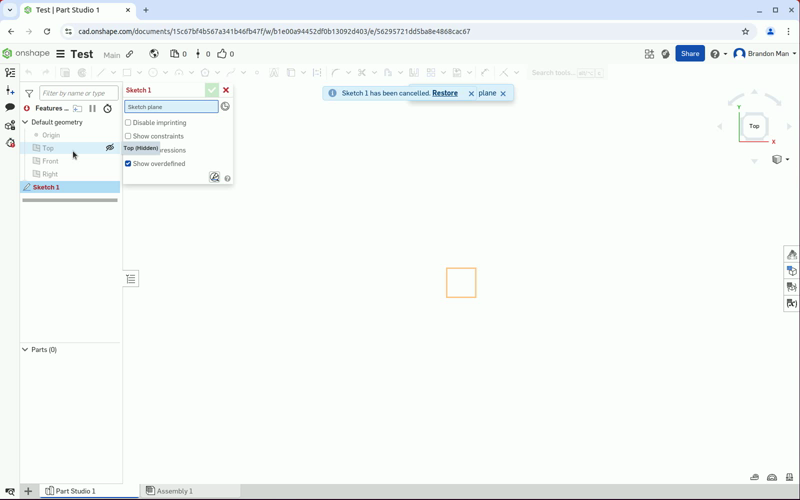
click(73, 150)
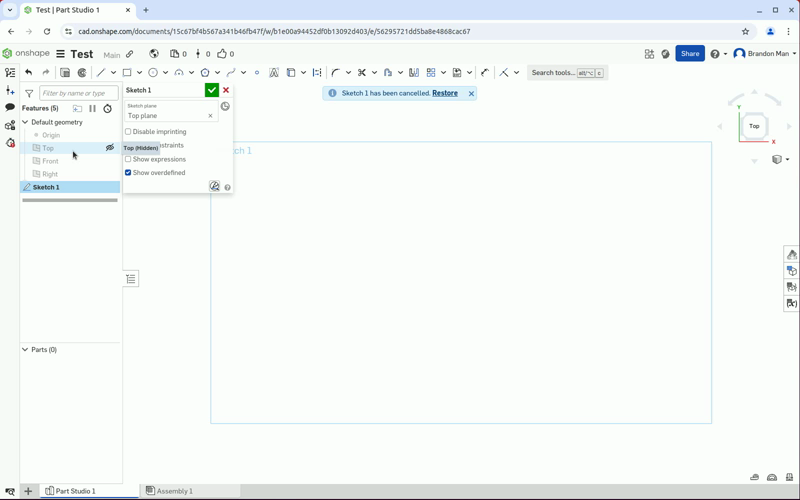
mouse_move(73, 352)
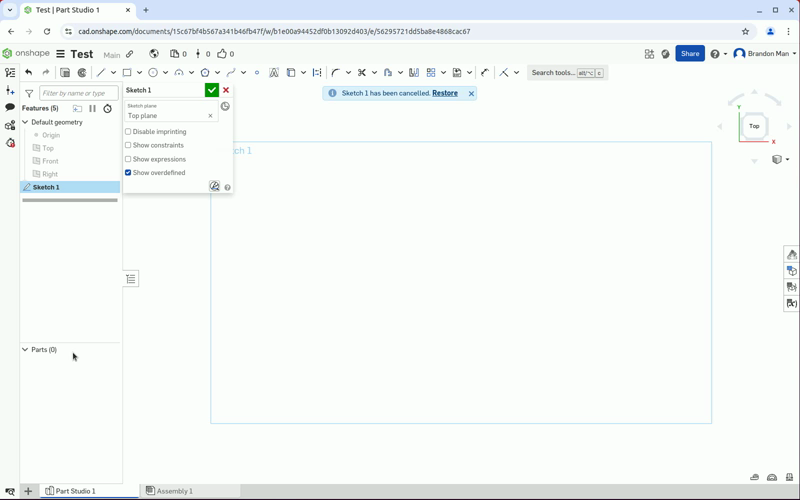
key(y)
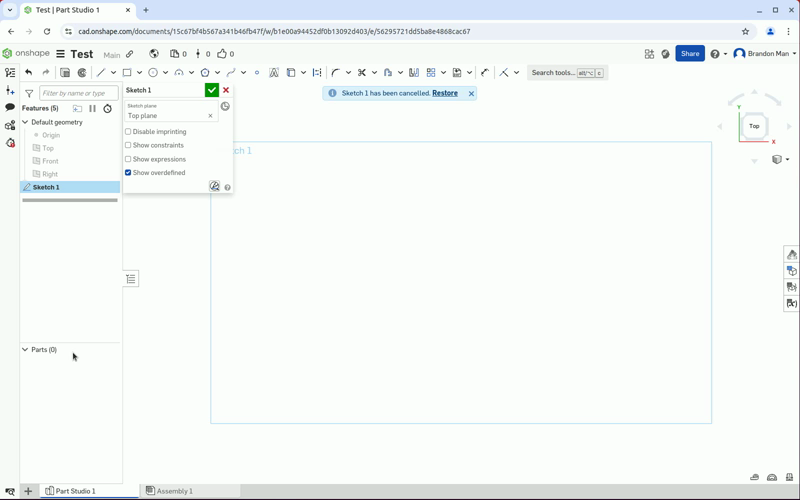
key(l)
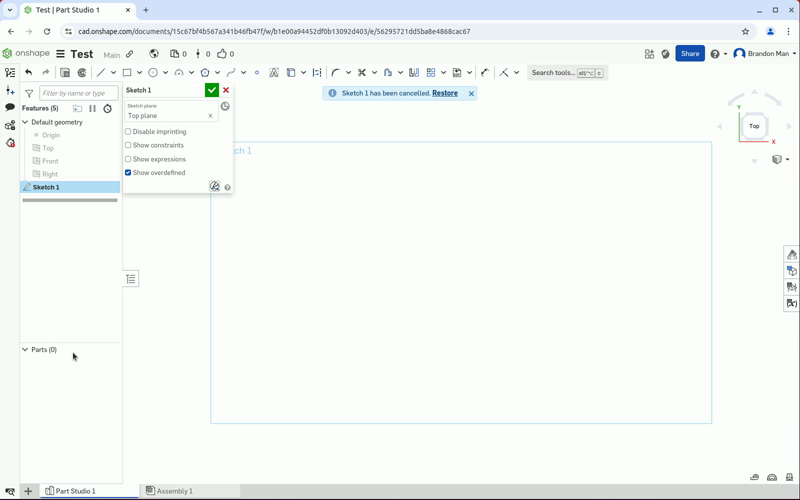
key_down(shift)
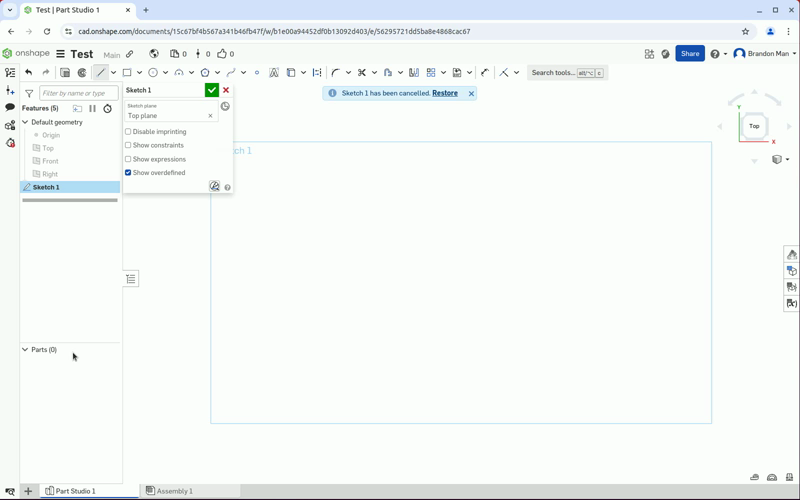
mouse_move(397, 337)
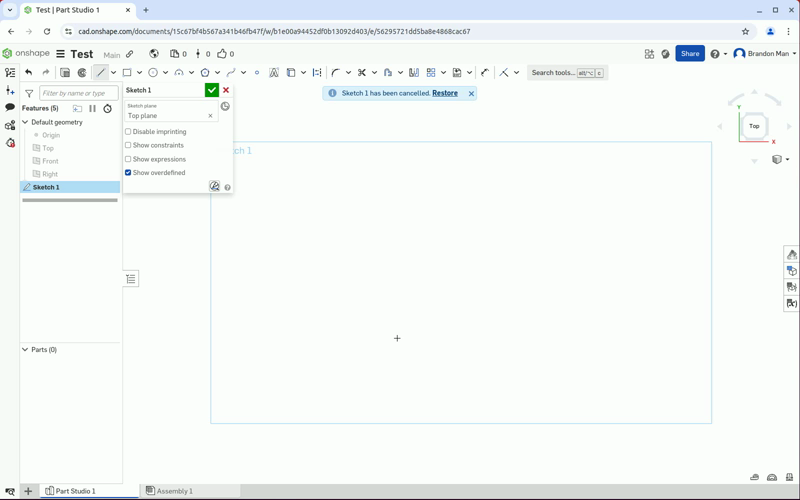
click(397, 337)
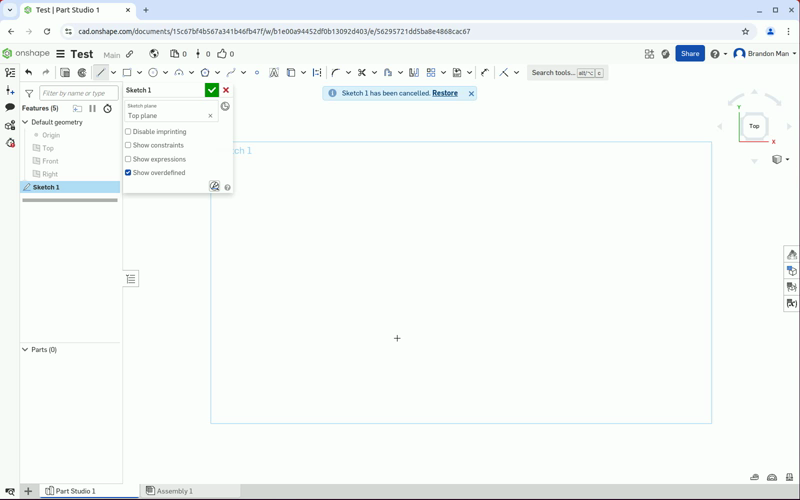
key_up(shift)
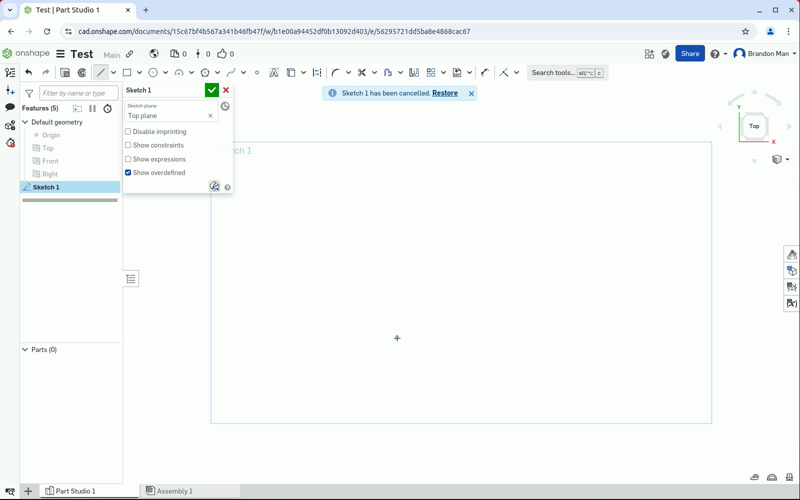
key_down(shift)
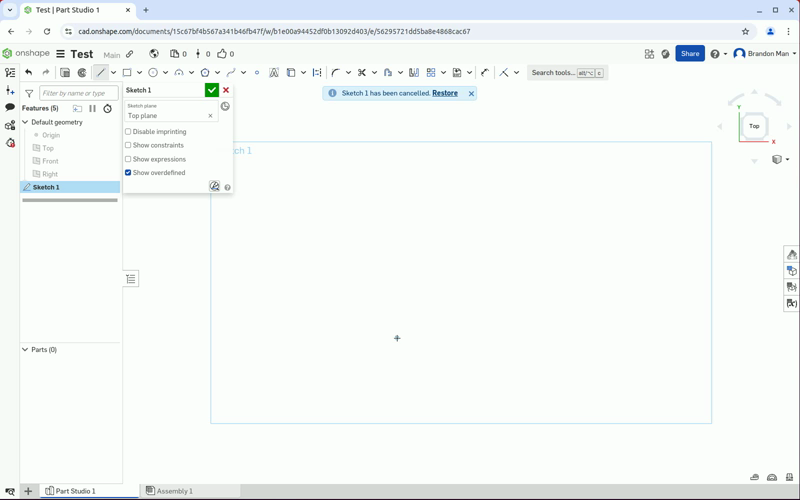
mouse_move(522, 337)
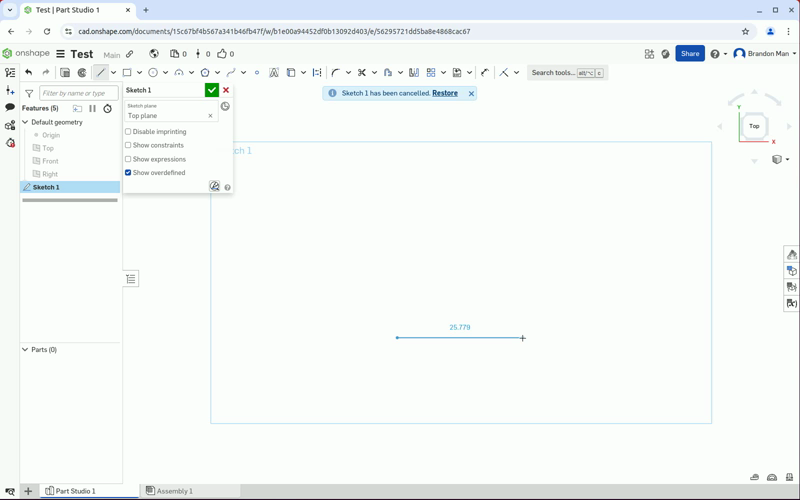
click(522, 337)
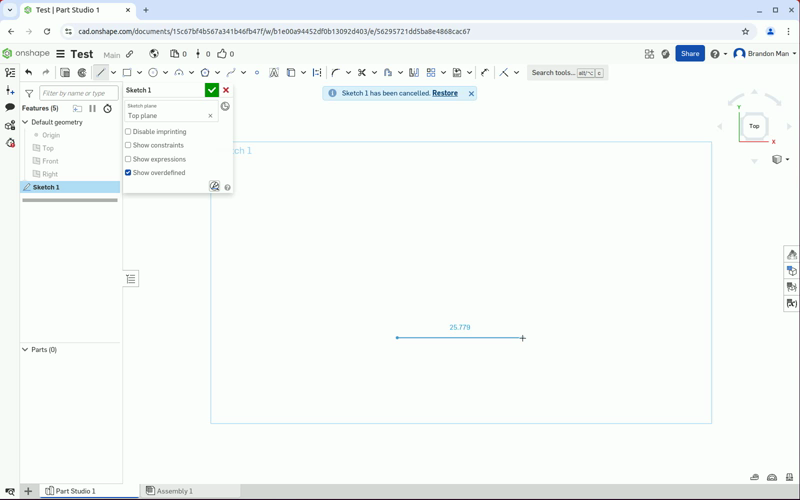
key_up(shift)
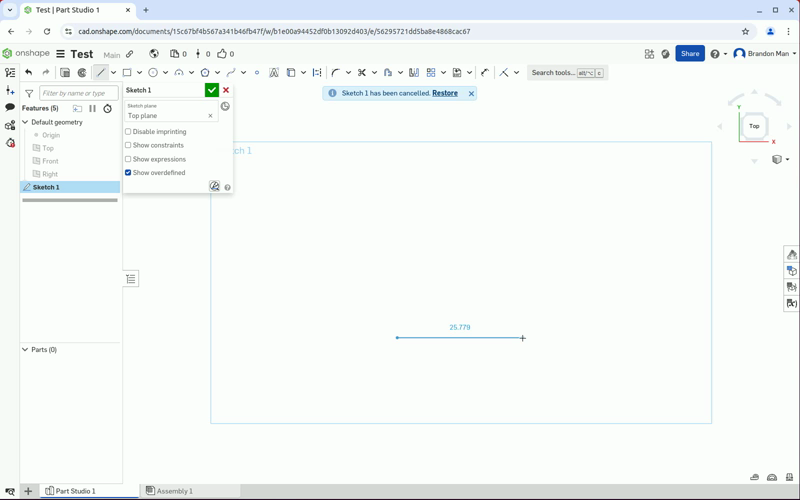
key_down(shift)
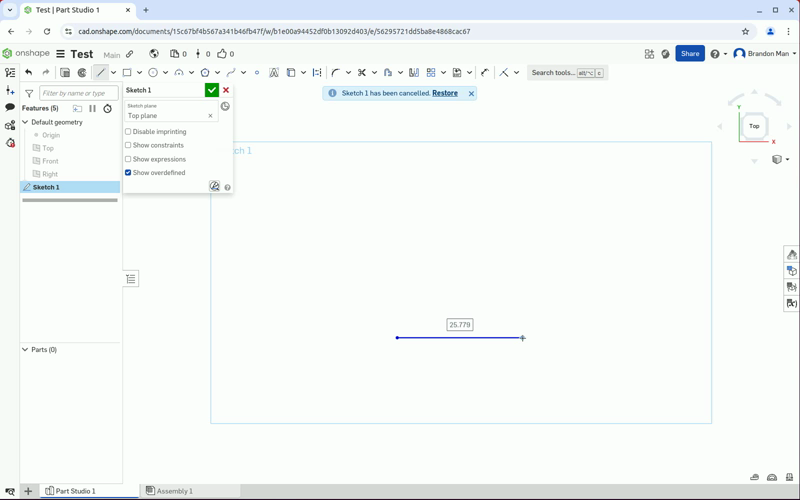
mouse_move(522, 212)
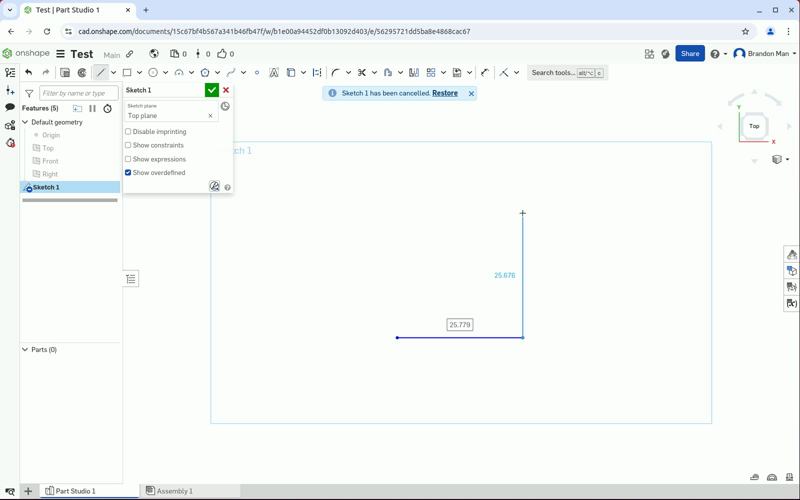
click(522, 212)
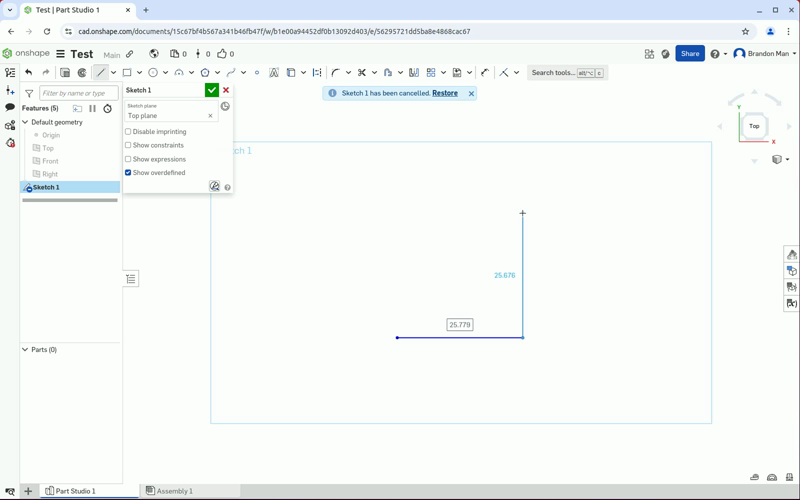
key_up(shift)
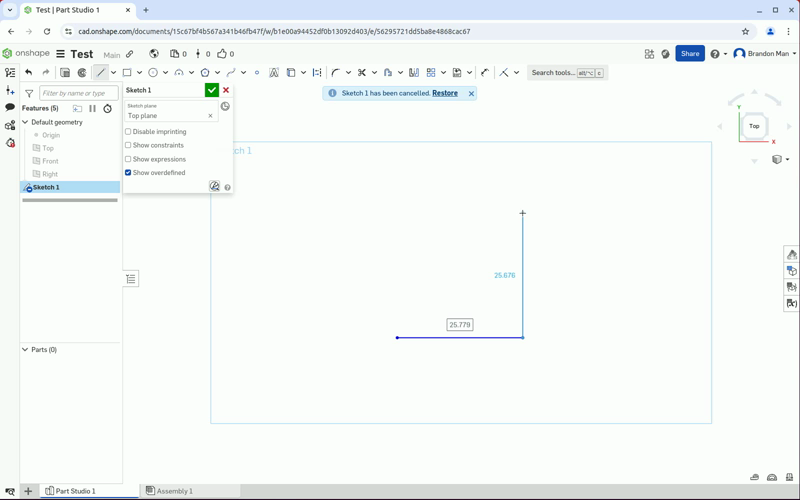
key_down(shift)
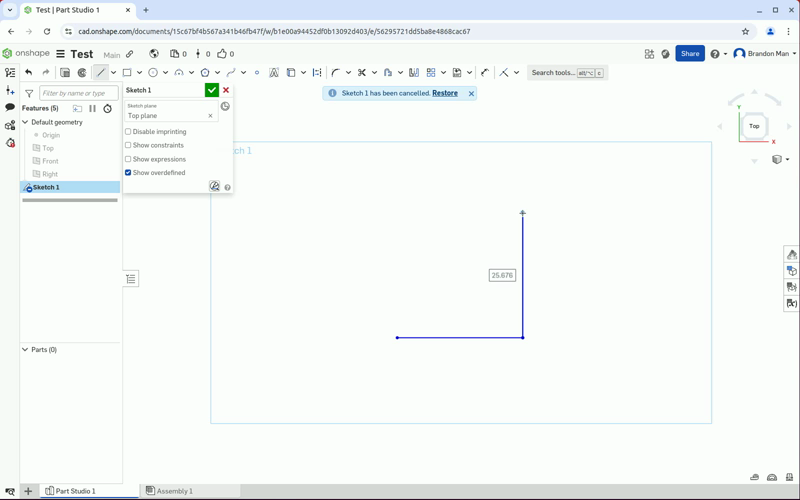
mouse_move(397, 212)
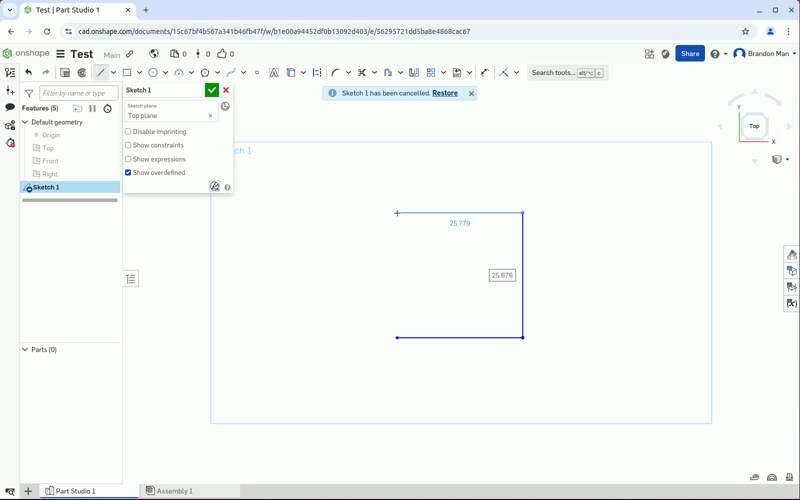
click(397, 212)
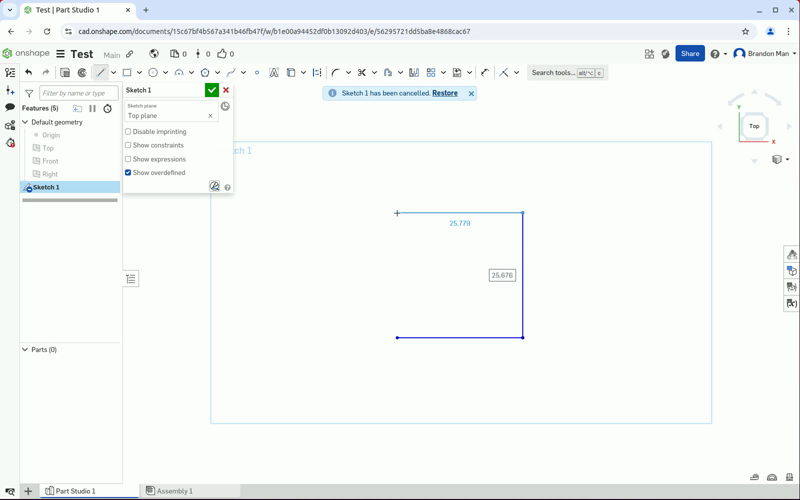
key_up(shift)
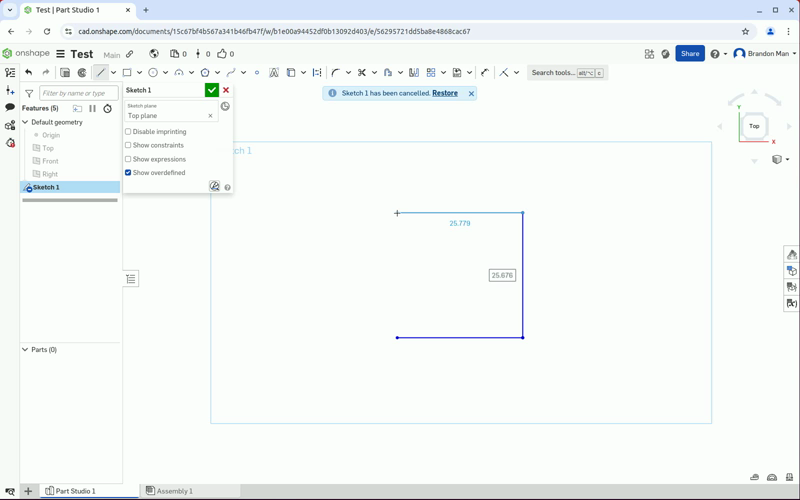
key_down(shift)
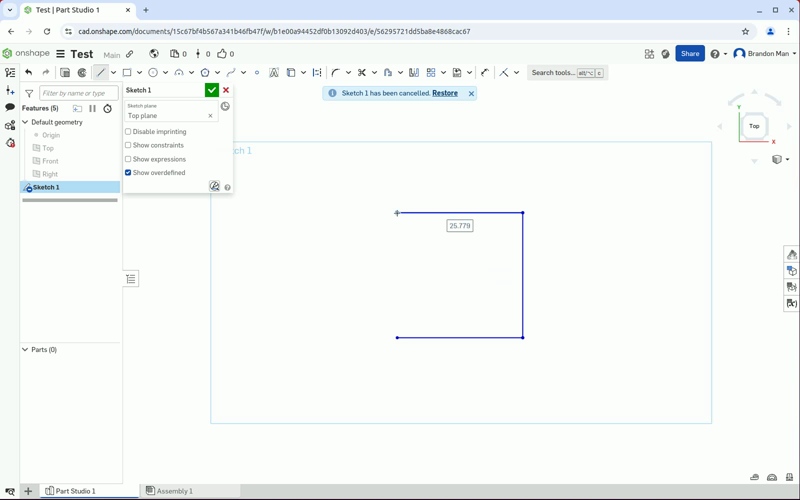
mouse_move(397, 337)
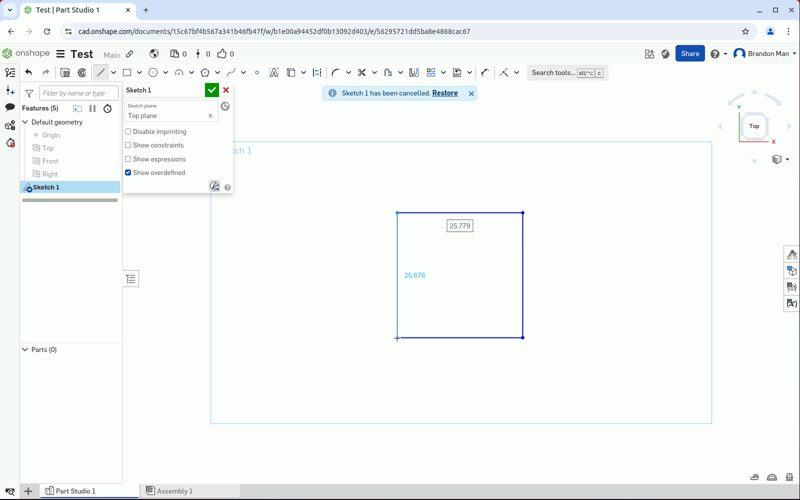
key_up(shift)
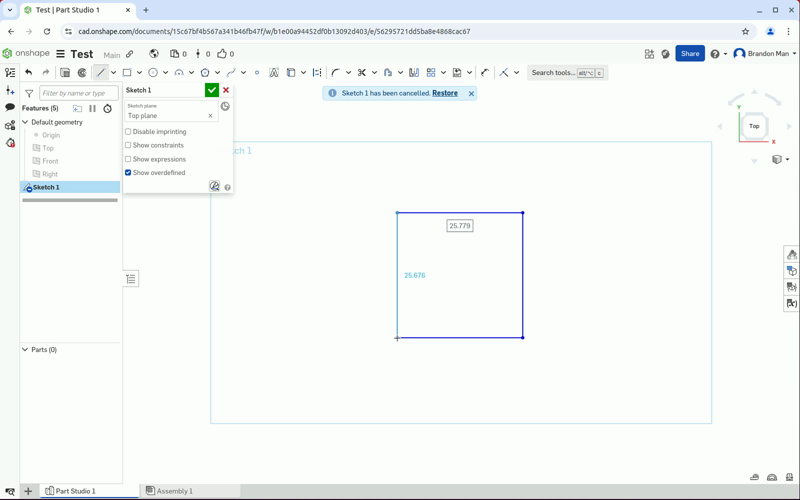
click(397, 337)
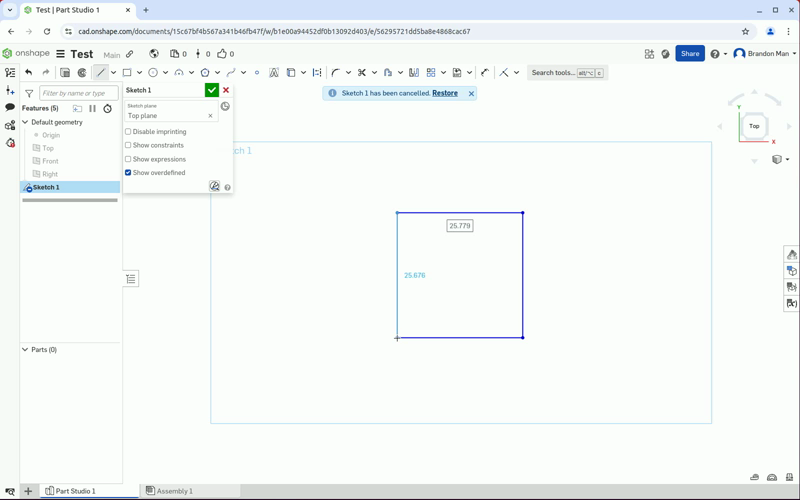
key(esc)
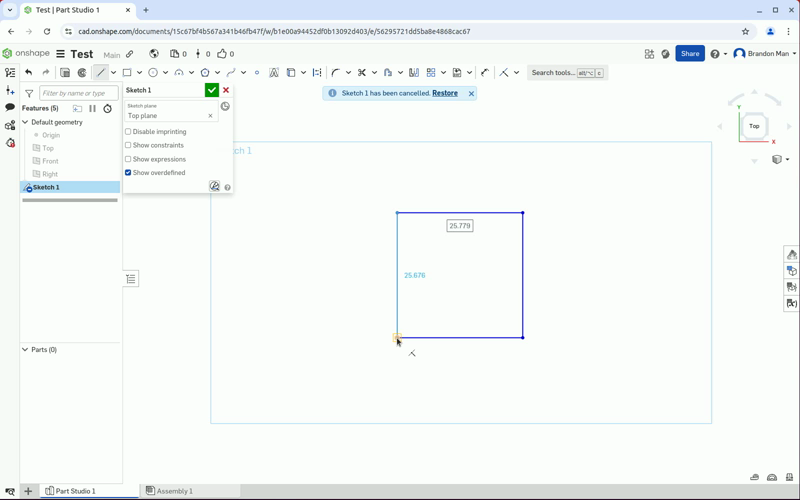
mouse_move(484, 244)
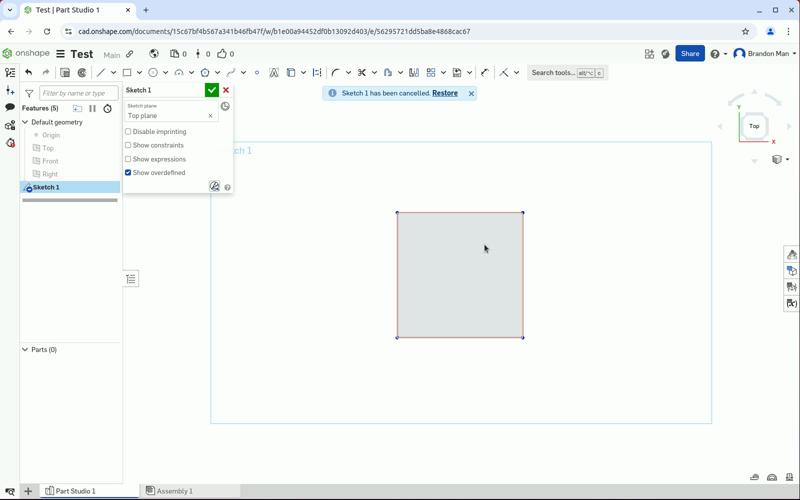
click(484, 244)
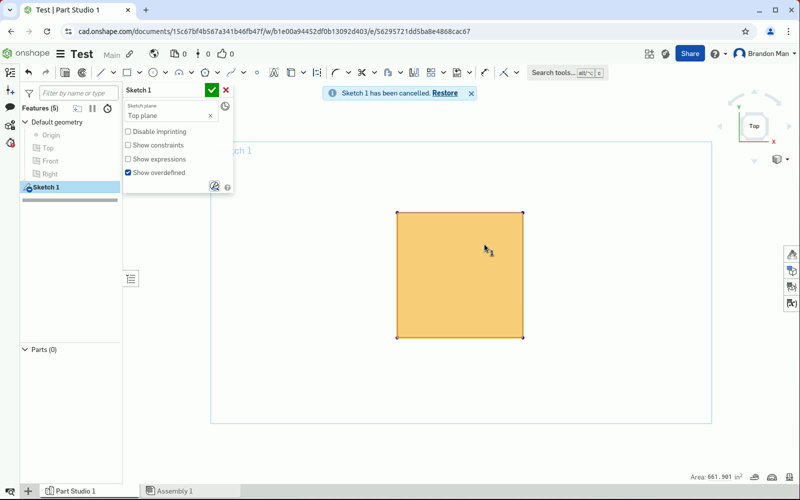
mouse_move(73, 352)
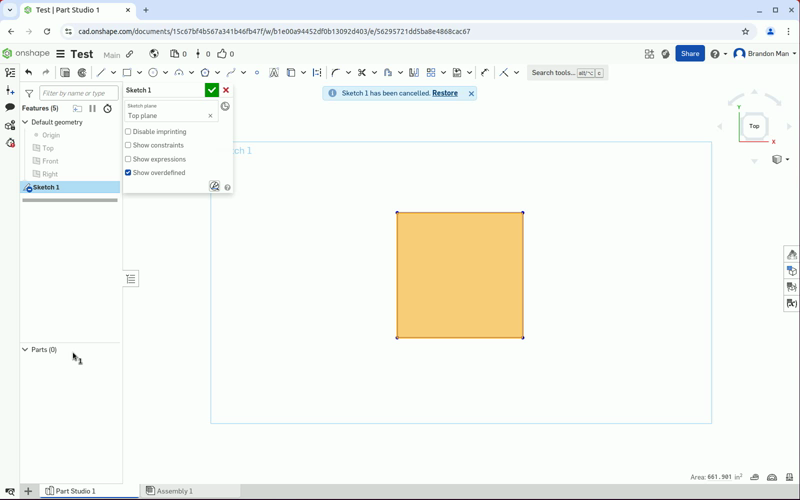
key(shift+y)
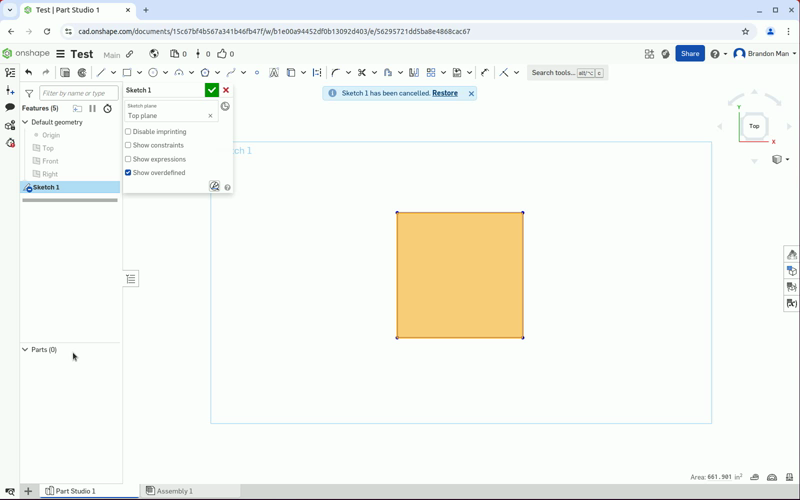
key(shift+e)
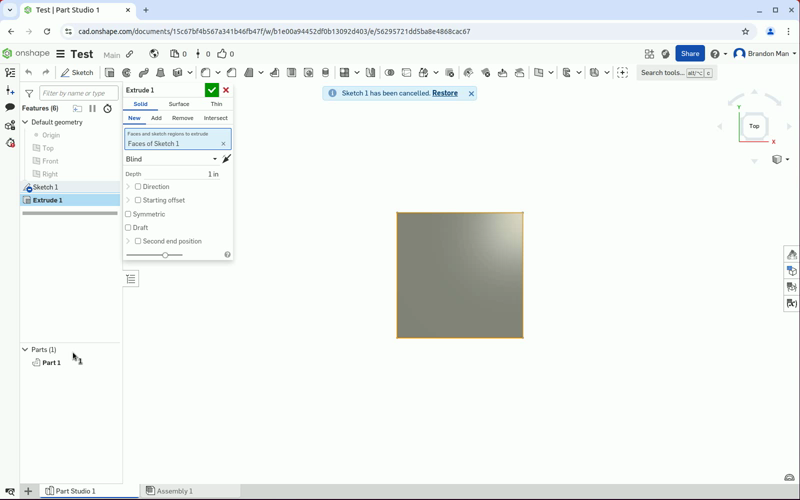
mouse_move(143, 106)
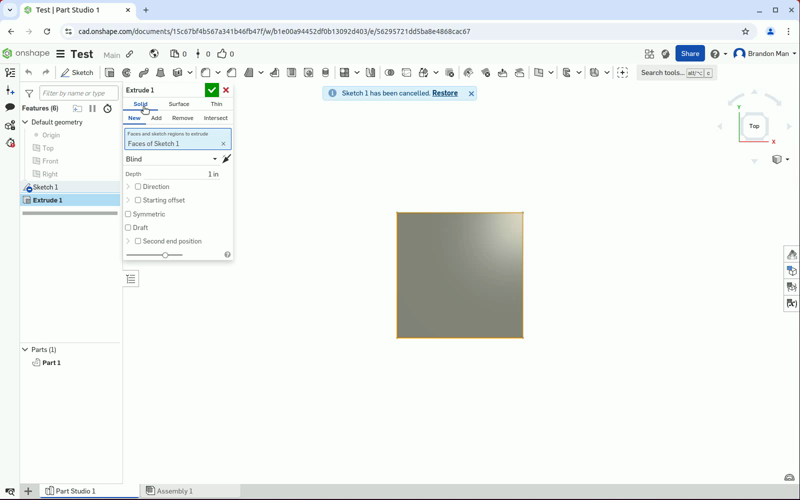
click(143, 106)
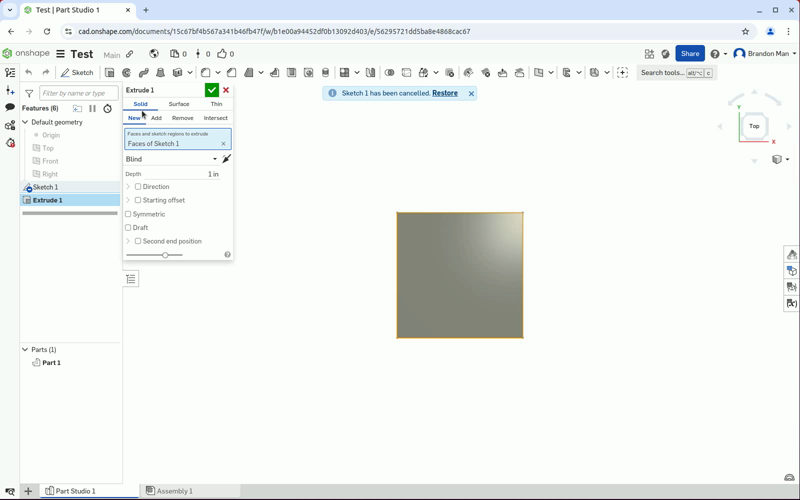
mouse_move(137, 120)
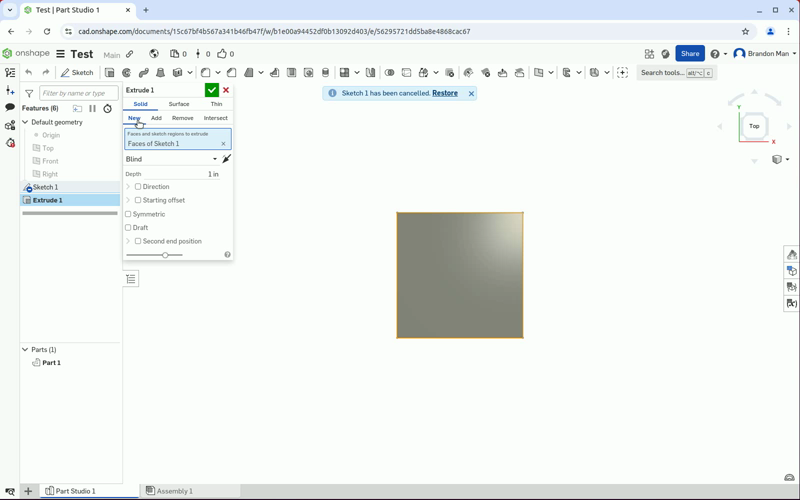
click(137, 120)
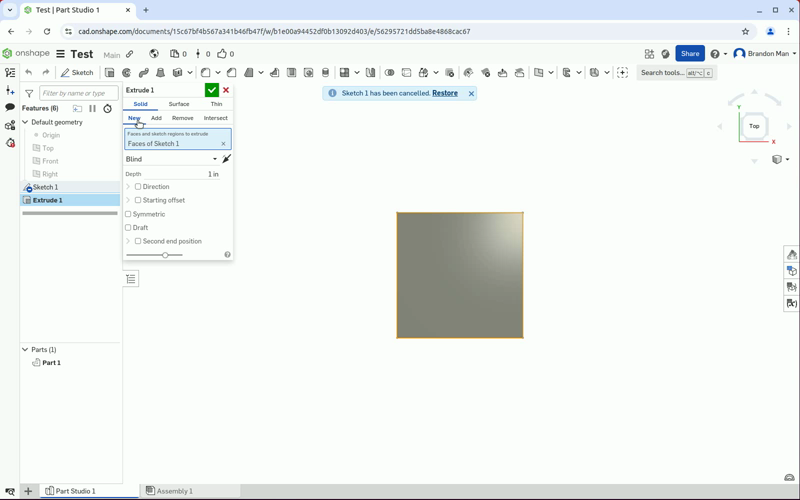
key(tab, 4)
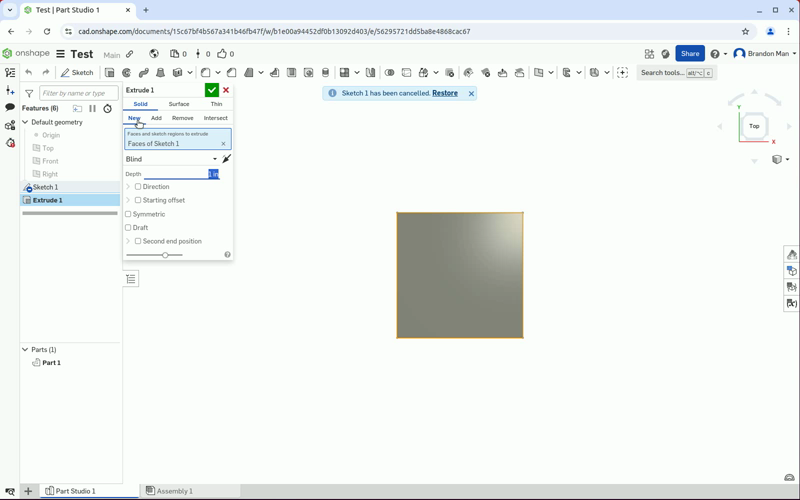
text(2.648)
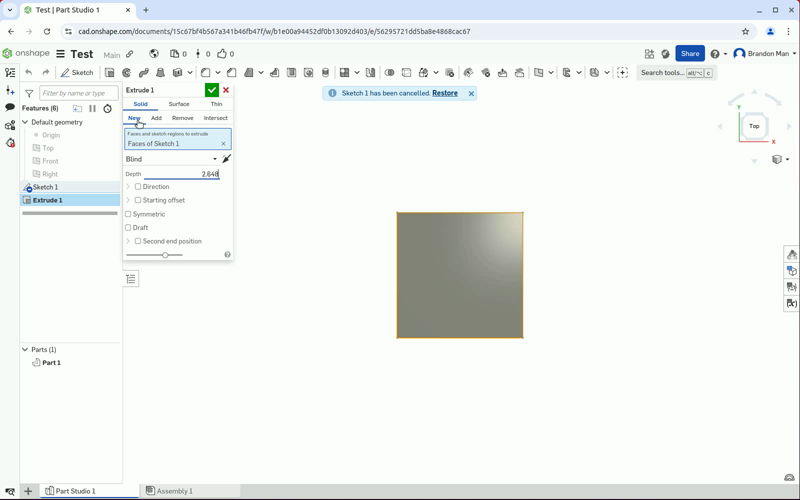
key(enter)
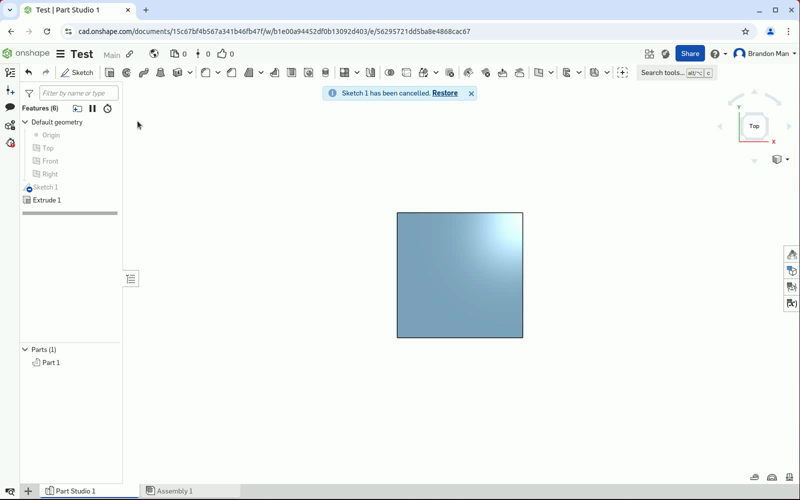
key(shift+h)
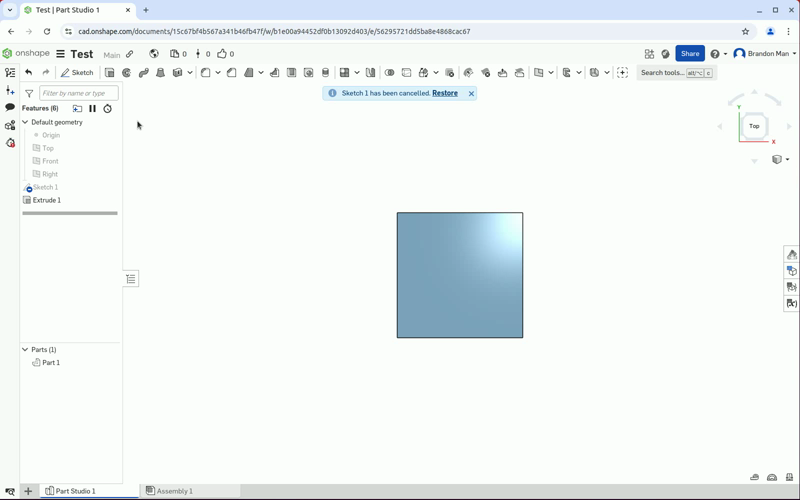
key(shift+h)
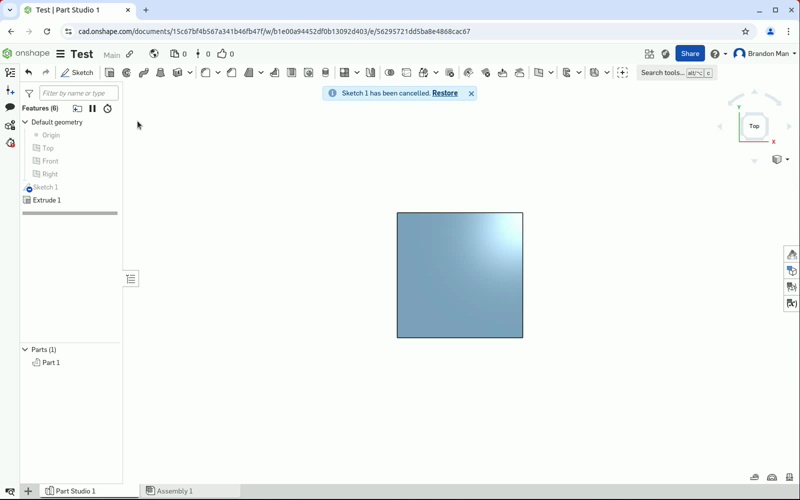
mouse_move(73, 189)
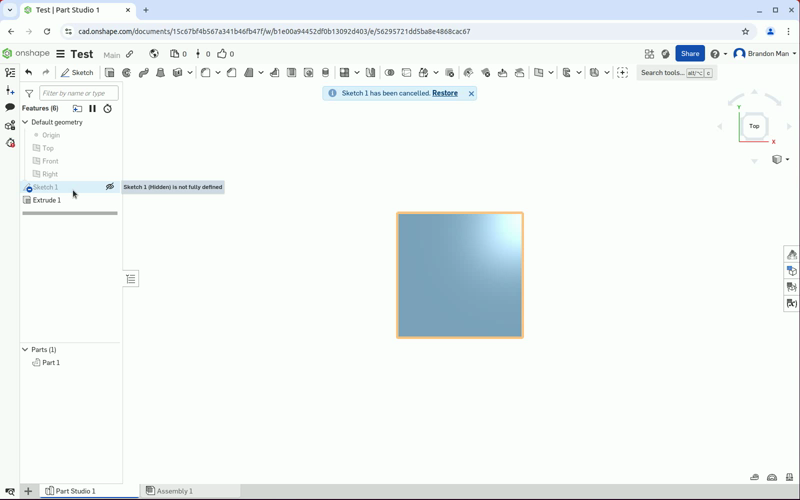
click(73, 189)
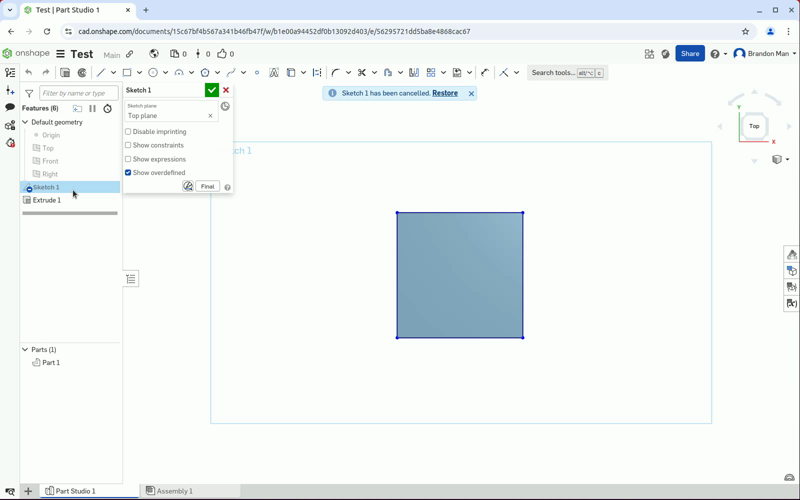
mouse_move(229, 92)
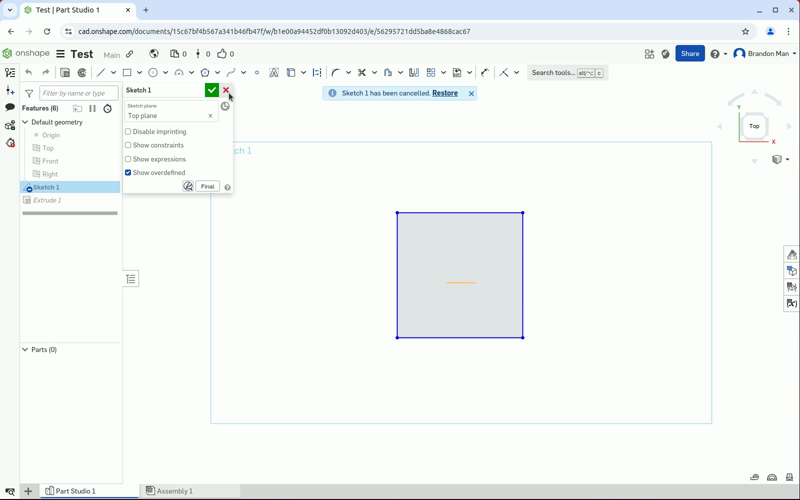
click(229, 92)
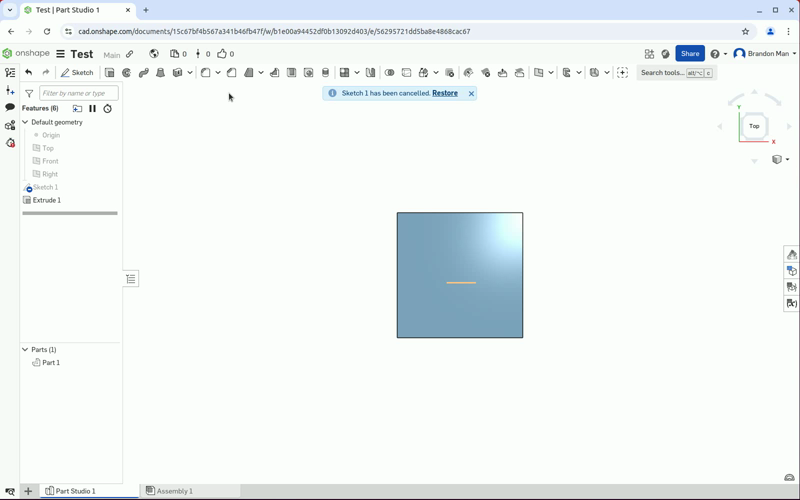
mouse_move(541, 75)
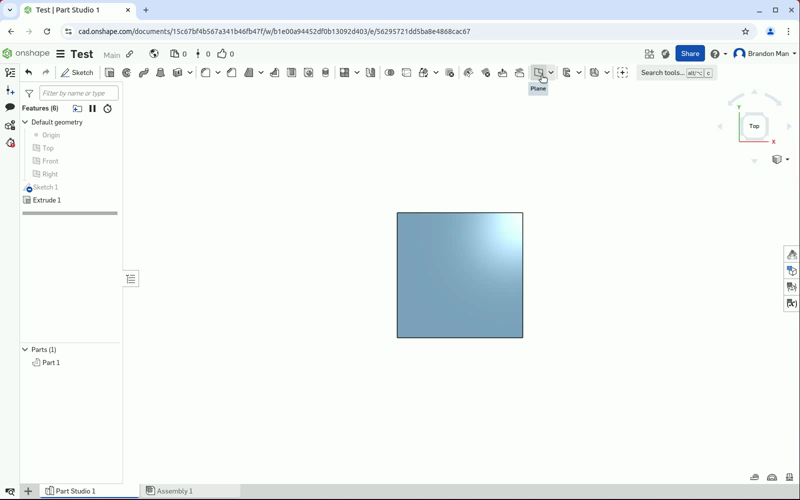
click(541, 75)
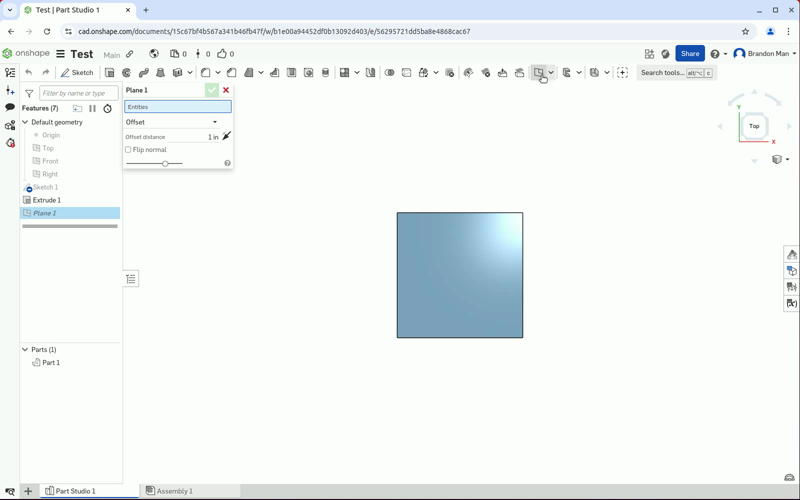
mouse_move(73, 150)
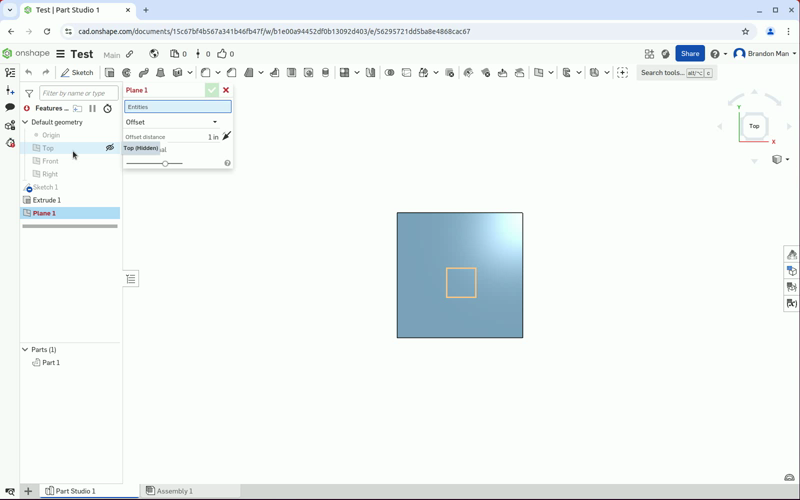
click(73, 150)
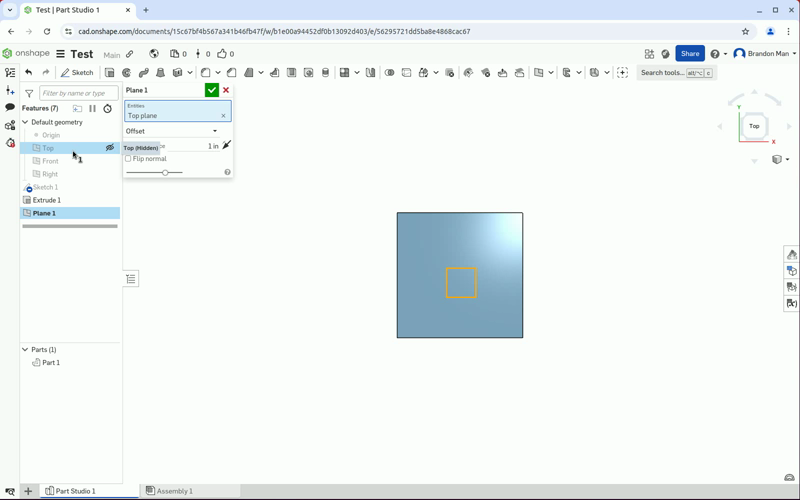
key(tab, 2)
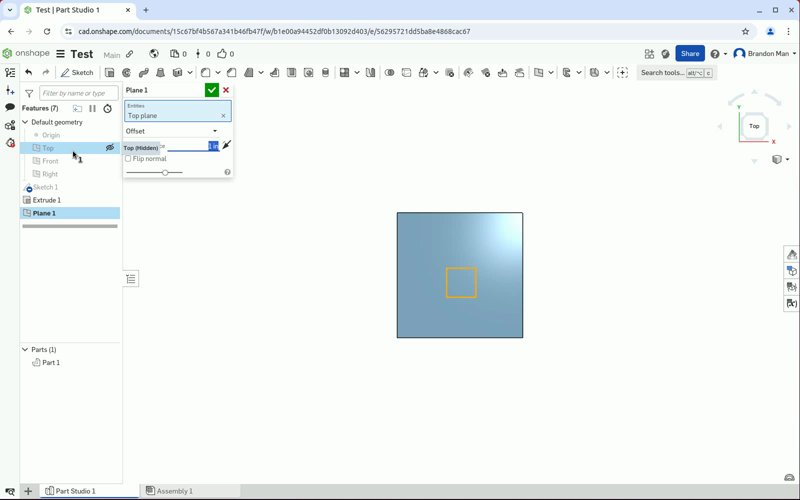
text(2.65)
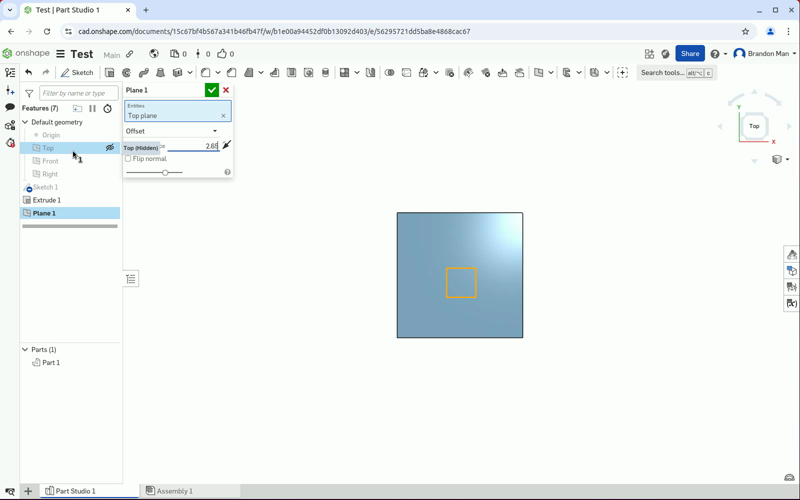
key(enter, 2)
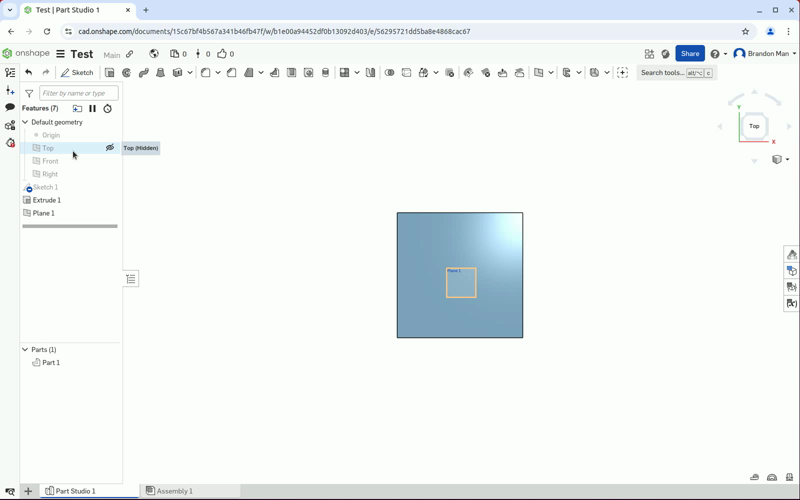
key(shift+s)
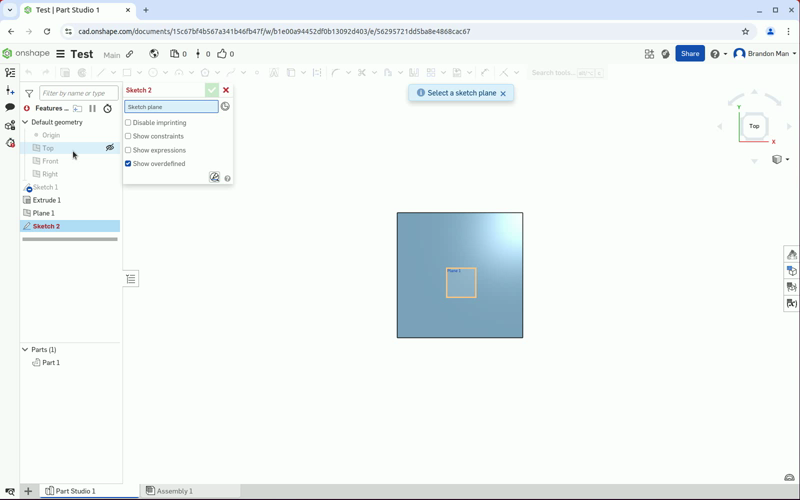
mouse_move(73, 215)
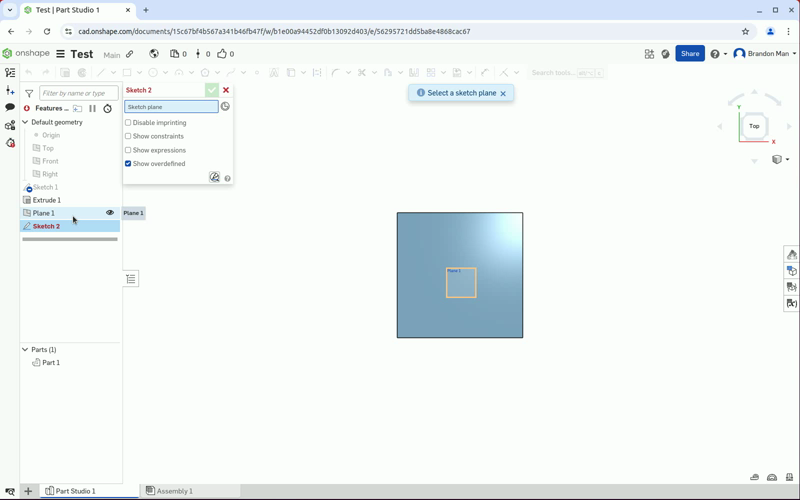
click(73, 215)
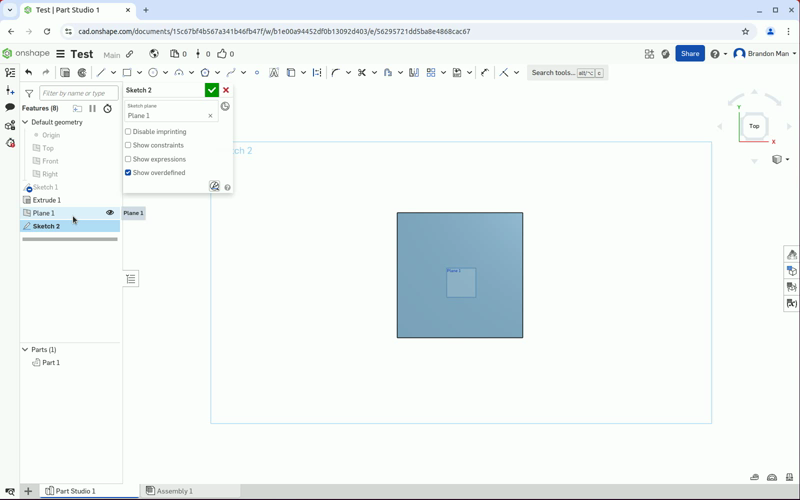
mouse_move(73, 352)
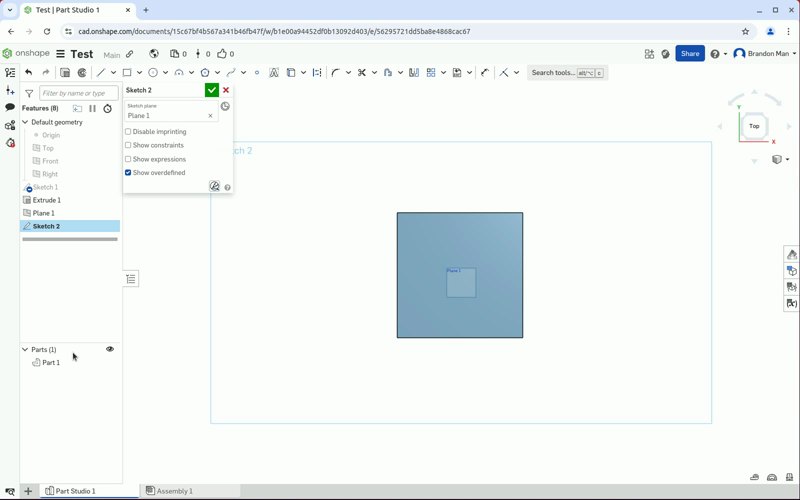
key(y)
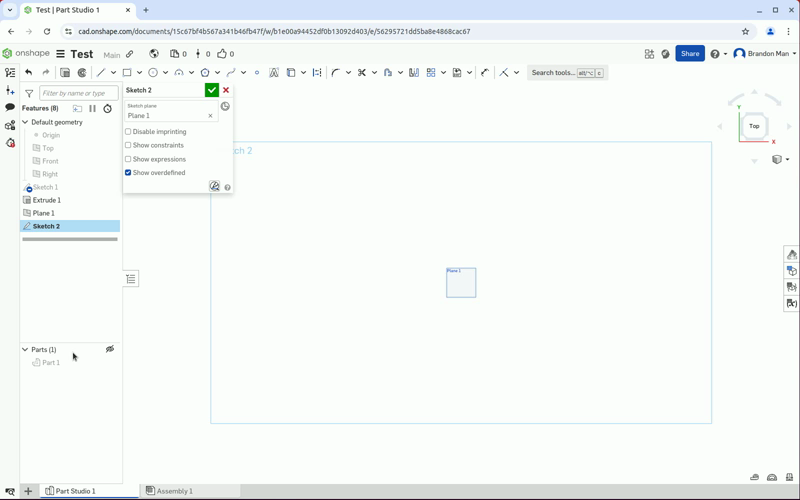
key(c)
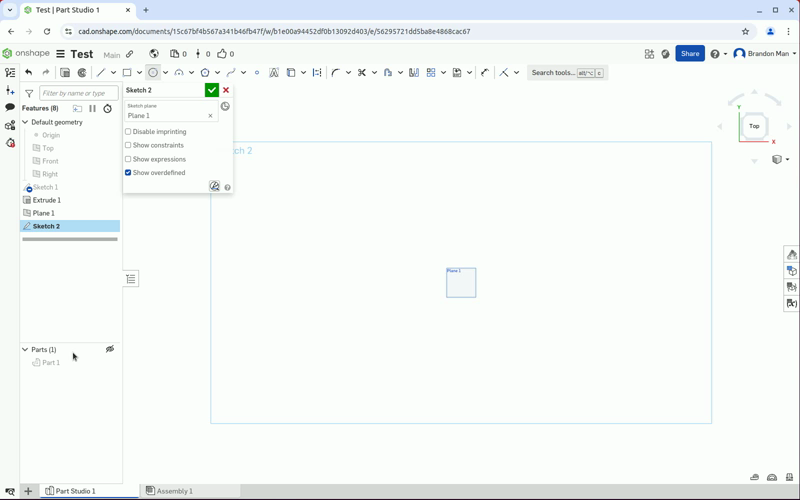
key_down(shift)
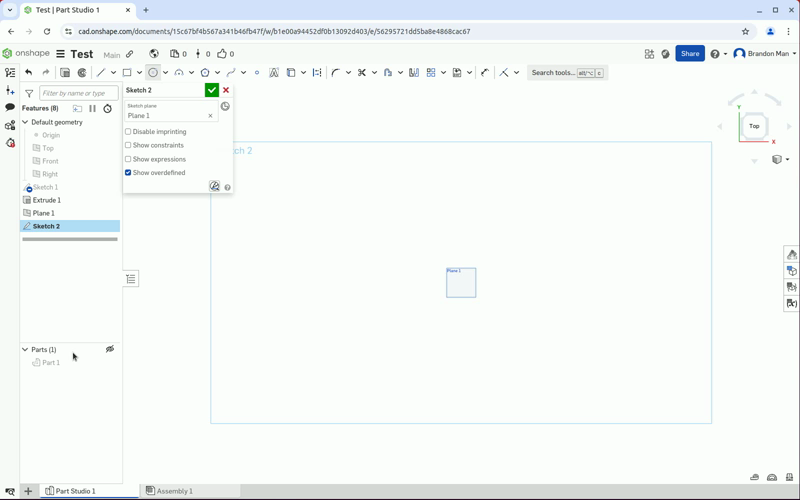
mouse_move(460, 275)
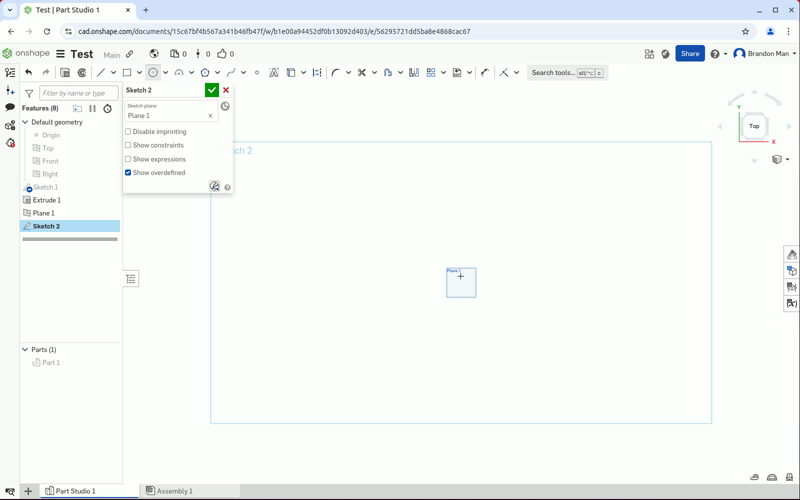
click(460, 275)
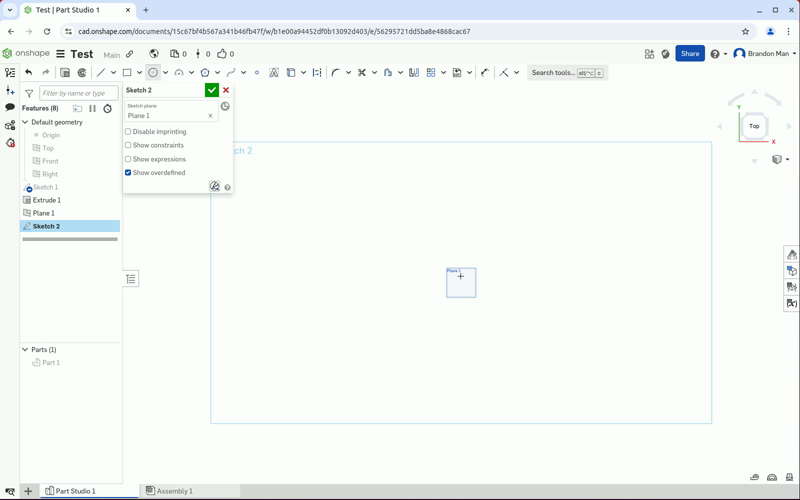
key_up(shift)
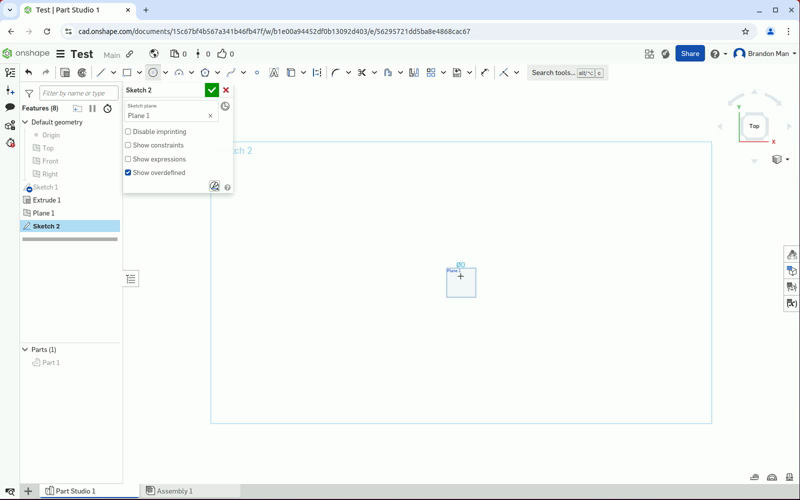
mouse_move(486, 275)
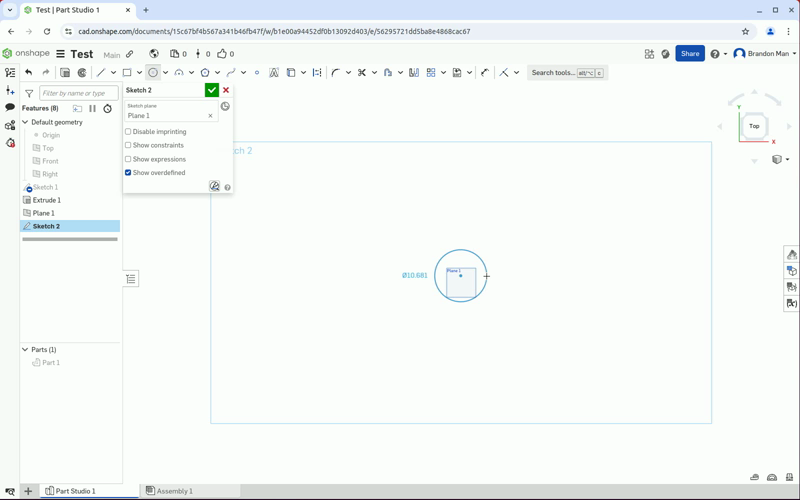
click(486, 275)
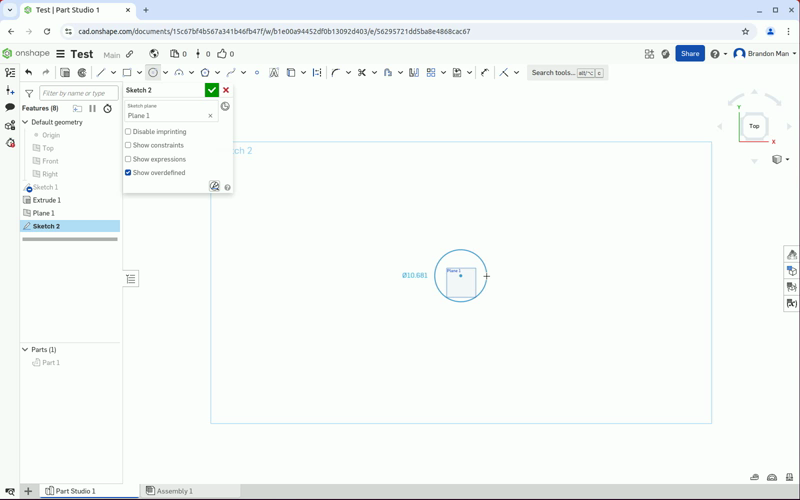
key(esc)
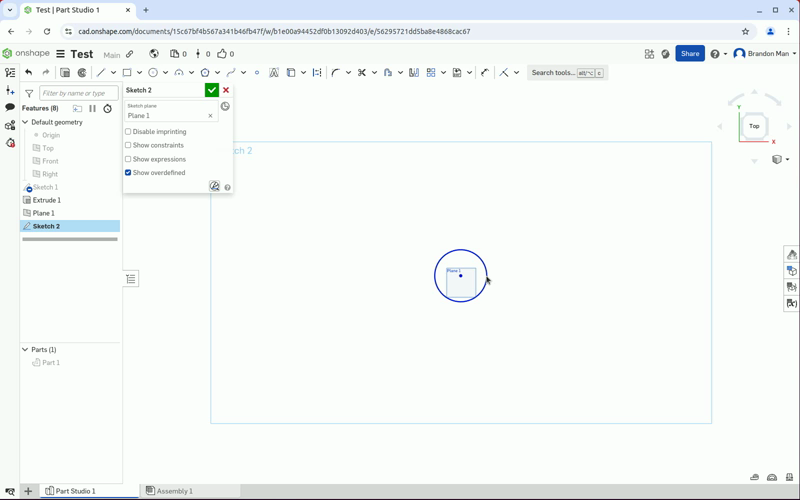
mouse_move(468, 277)
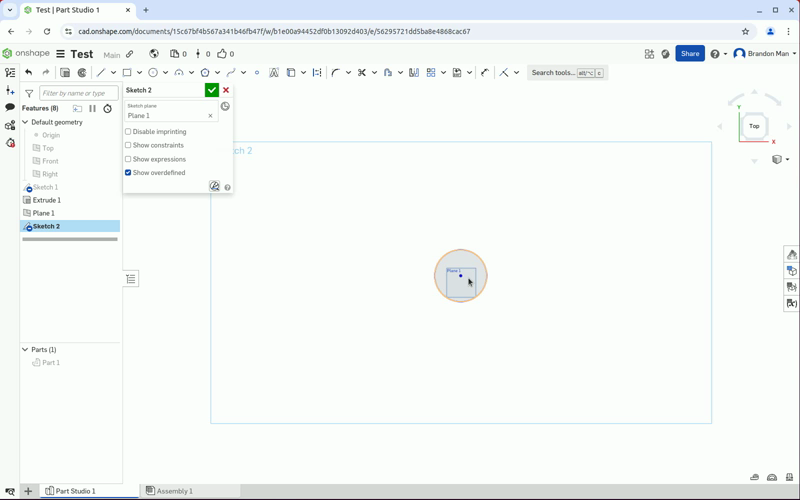
click(468, 277)
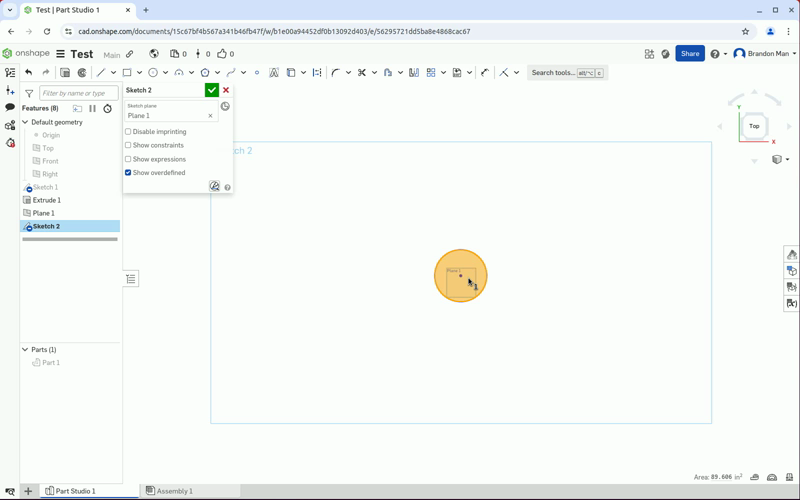
mouse_move(73, 352)
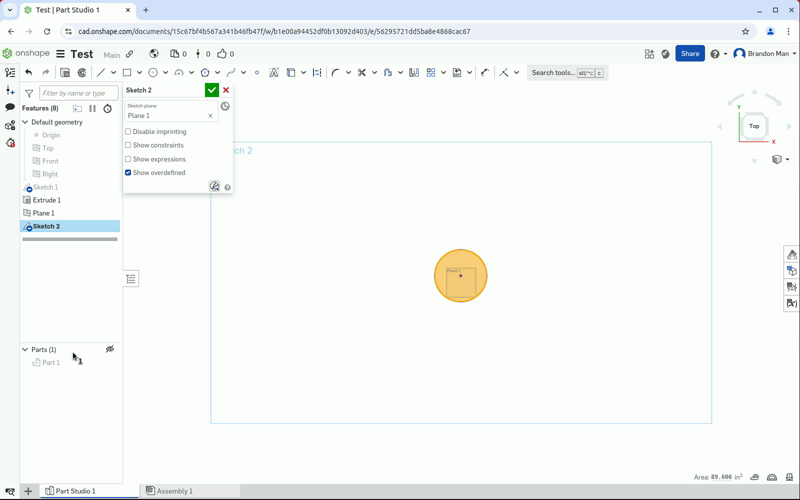
key(shift+y)
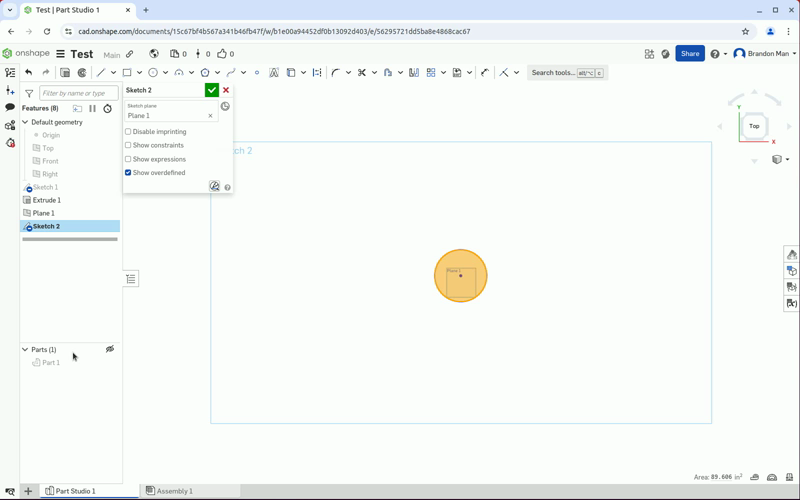
key(shift+e)
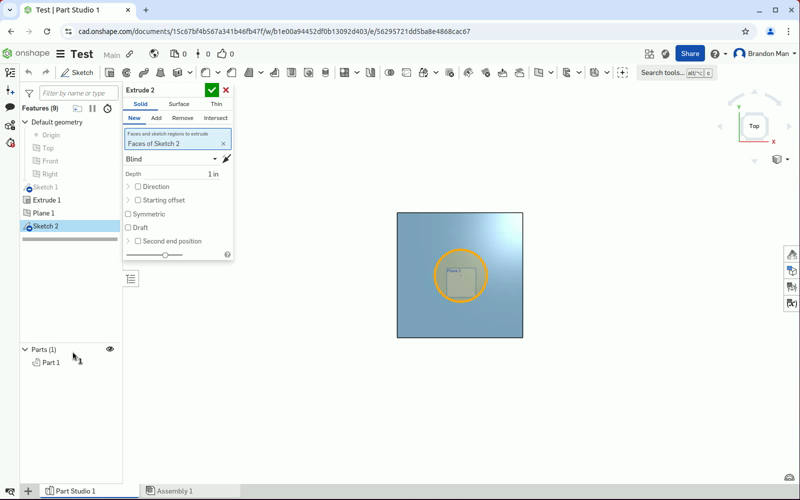
mouse_move(143, 106)
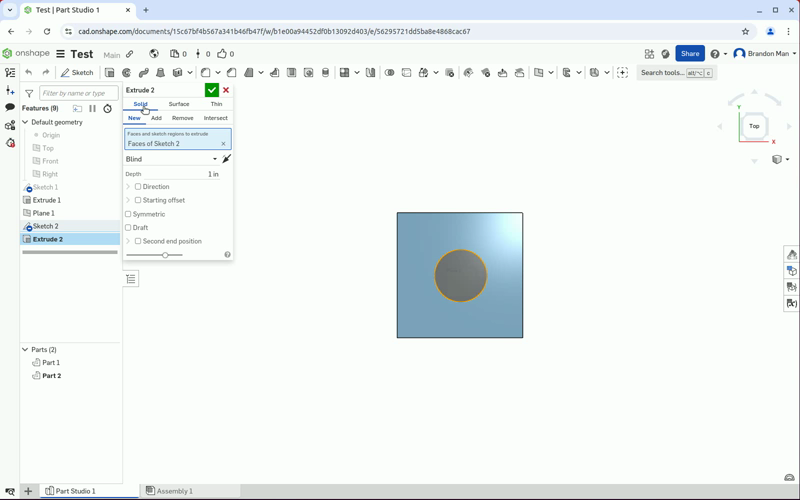
click(143, 106)
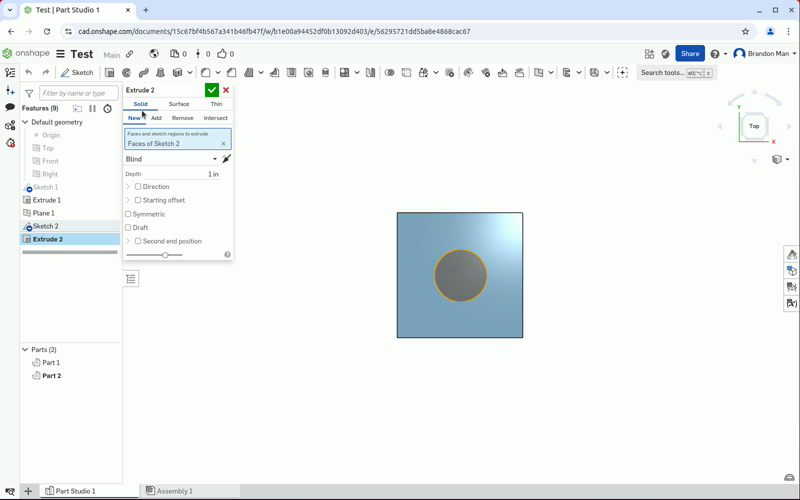
mouse_move(137, 120)
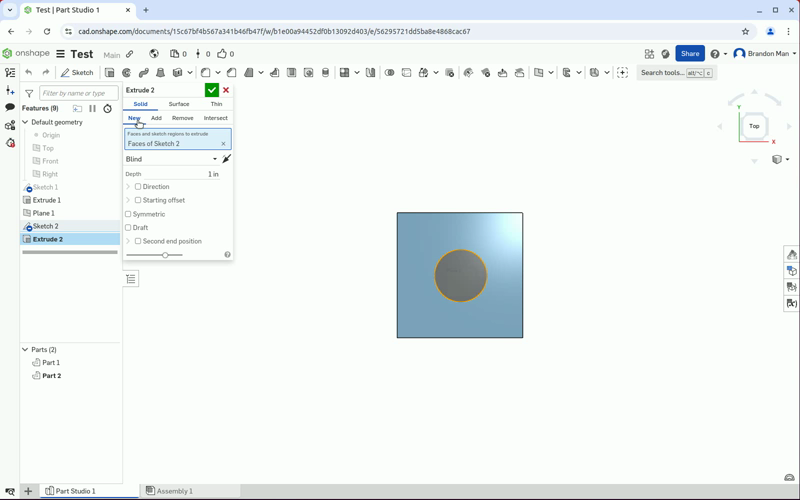
click(137, 120)
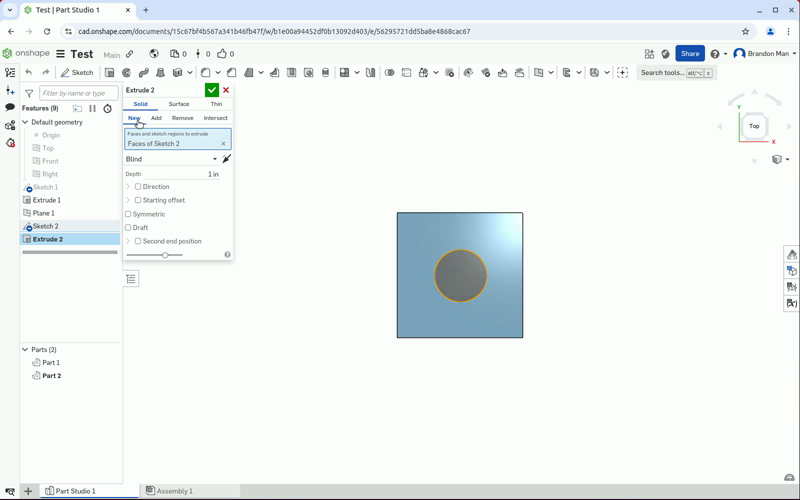
key(tab, 4)
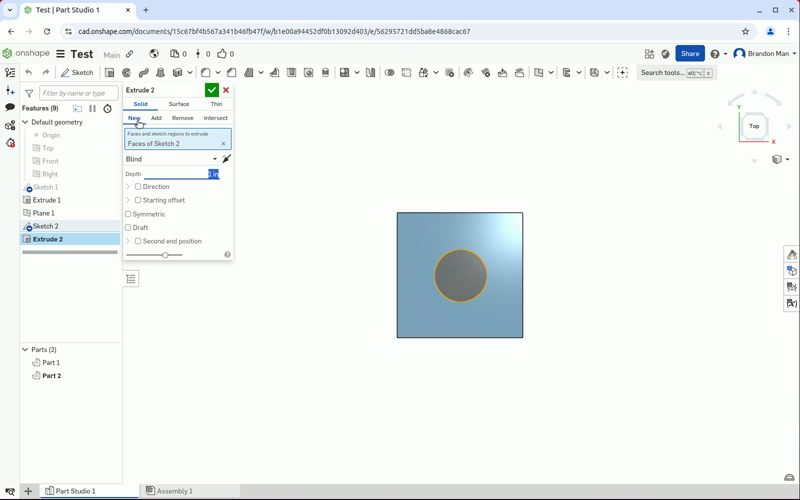
text(15.405)
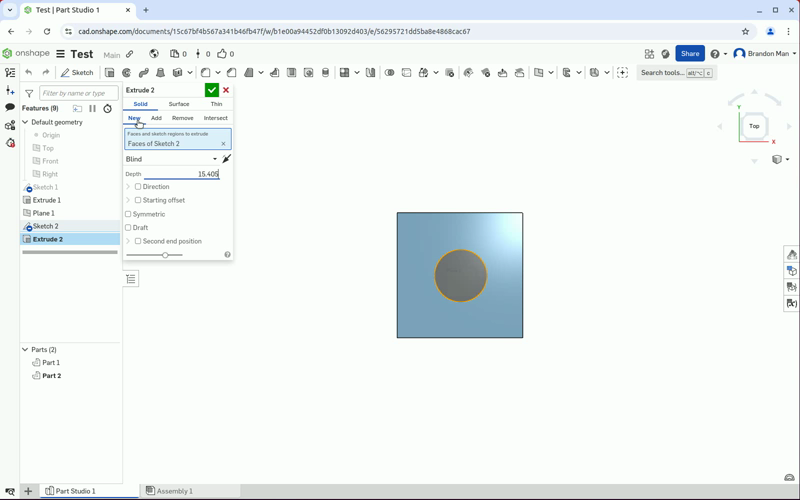
key(enter)
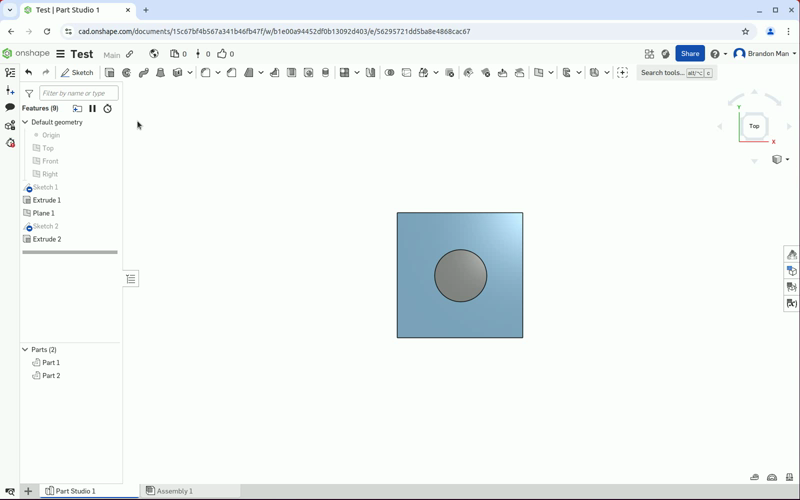
key(shift+h)
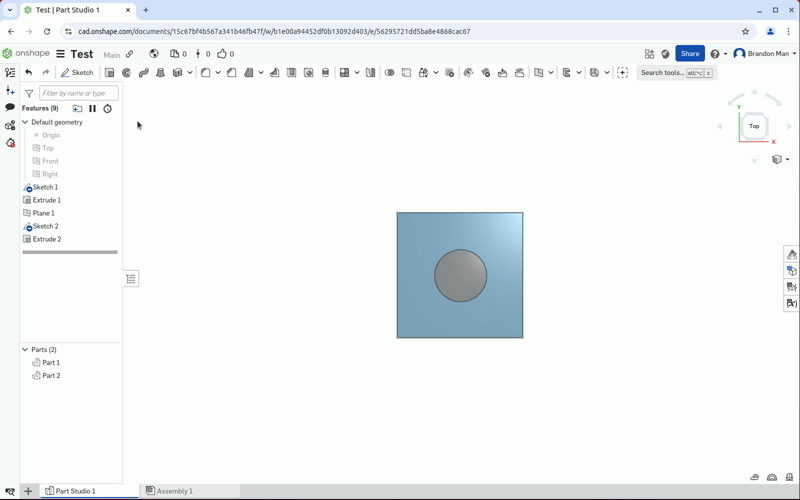
key(shift+h)
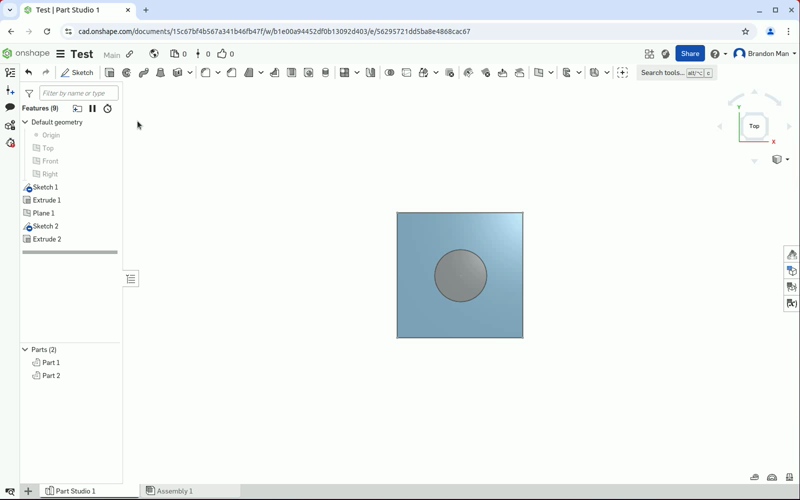
key(shift+7)
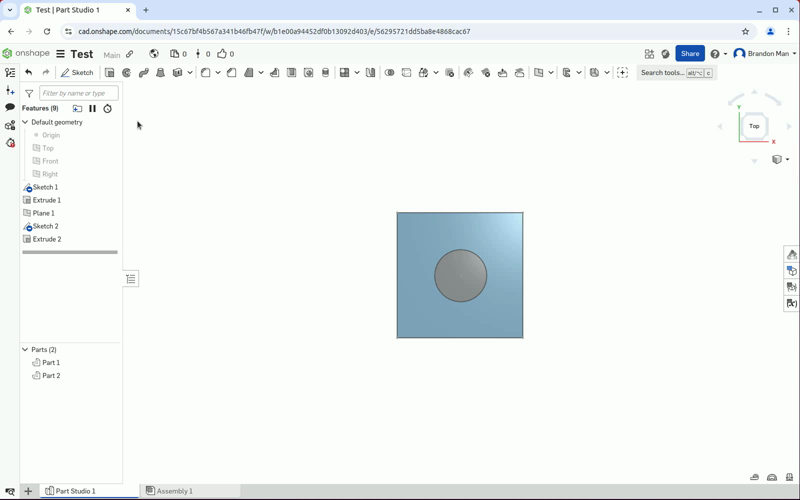
key(up, 3)
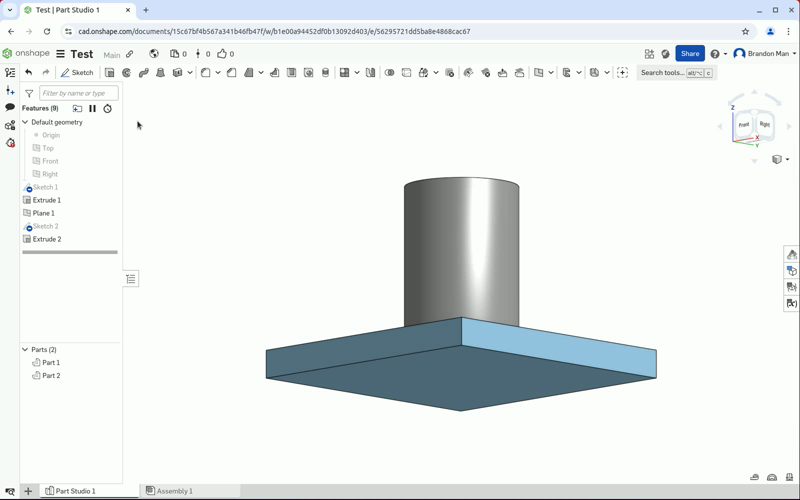
key(left, 3)
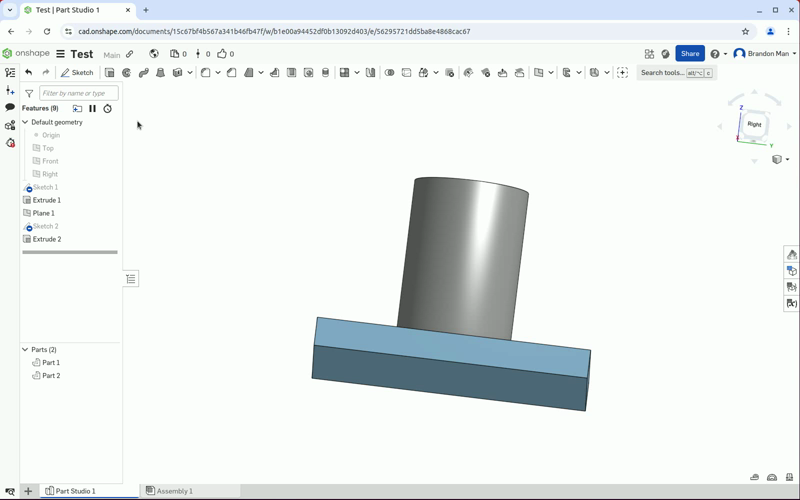
key(right, 3)
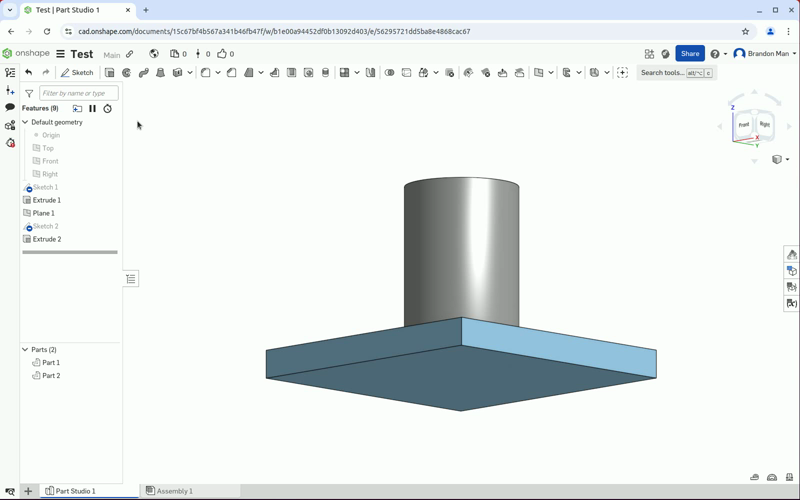
key(down, 3)
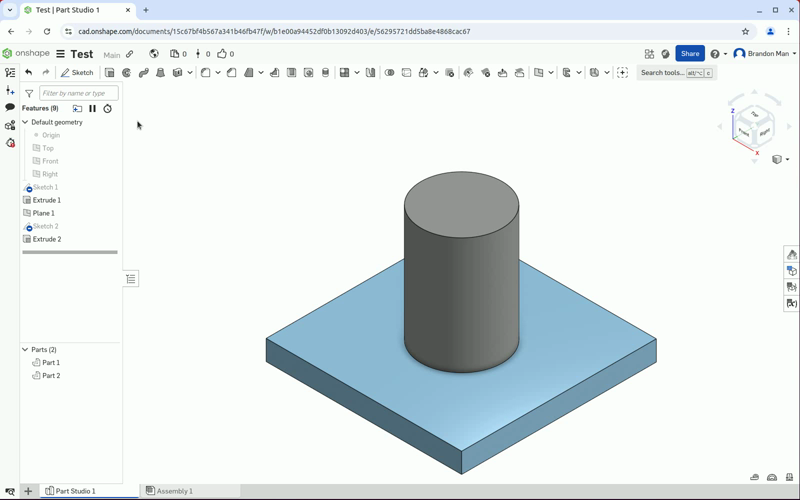
mouse_move(73, 189)
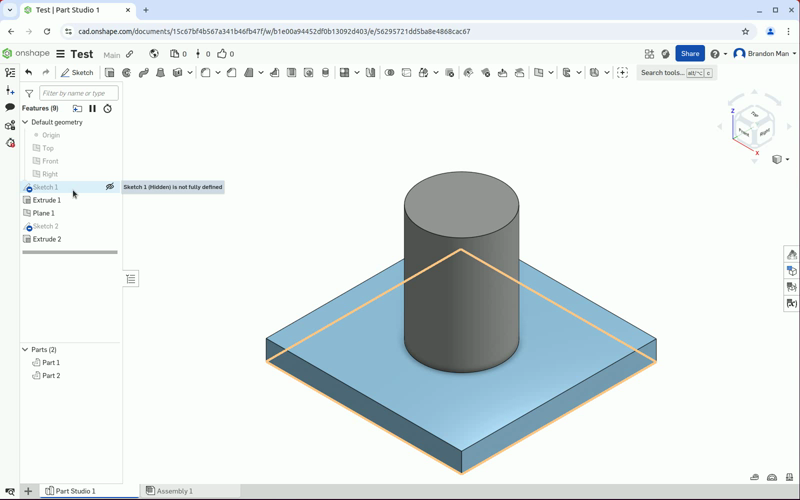
click(73, 189)